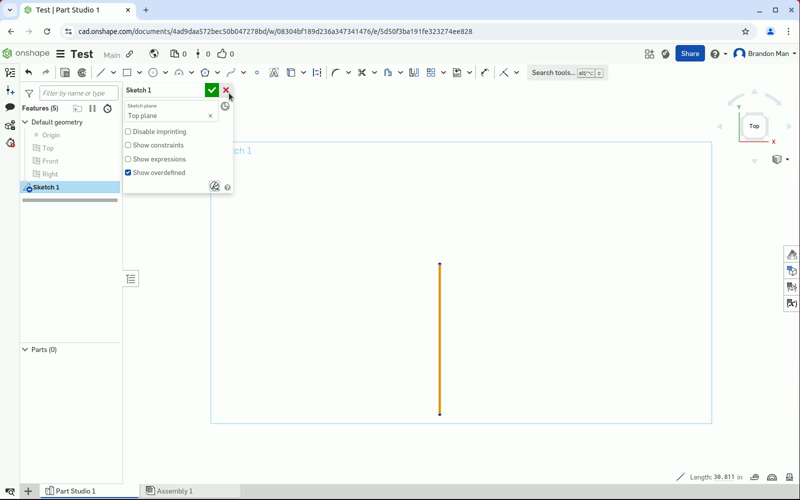
key(shift+h)
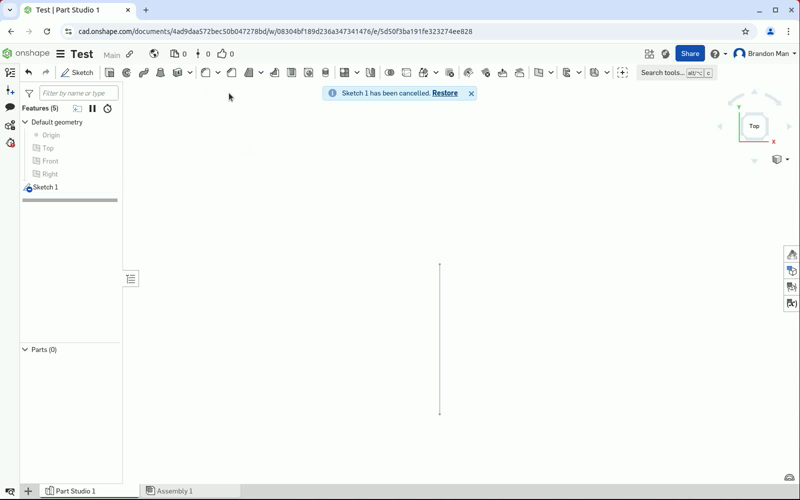
key(shift+s)
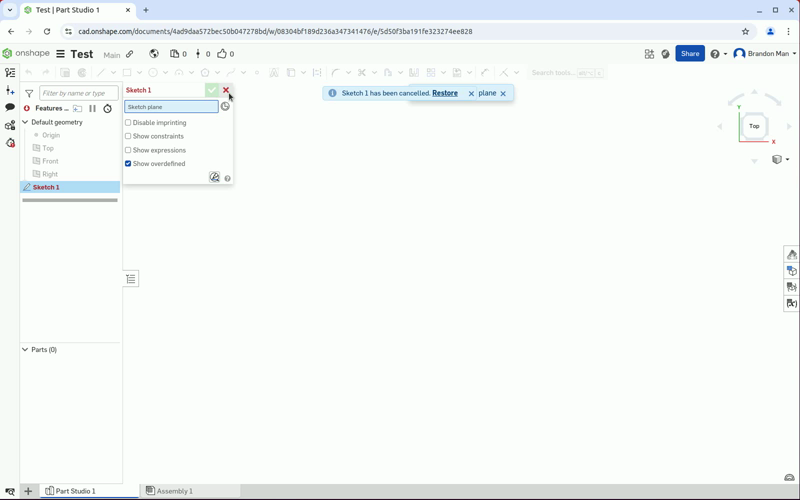
mouse_move(73, 150)
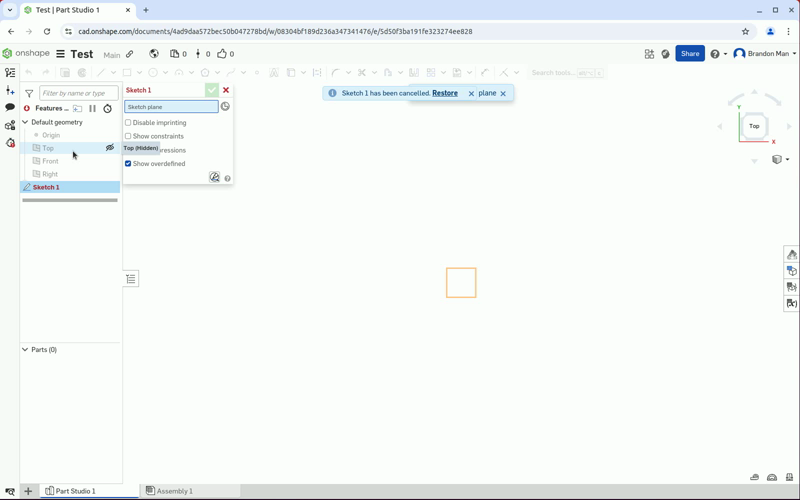
click(73, 150)
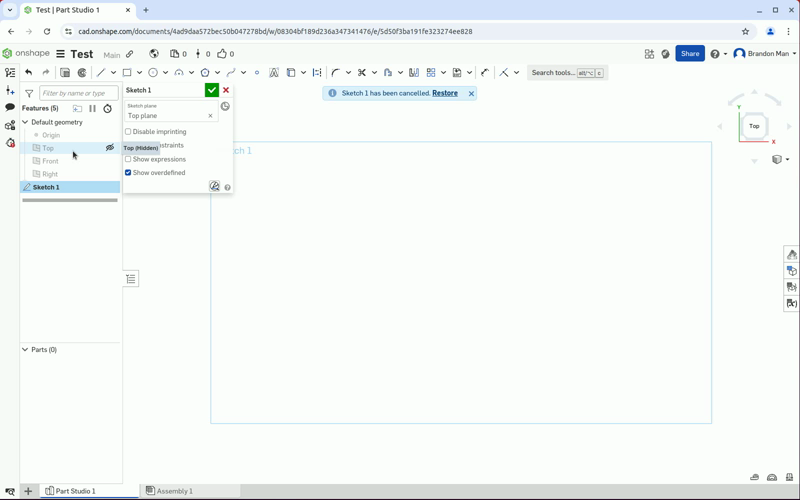
mouse_move(73, 352)
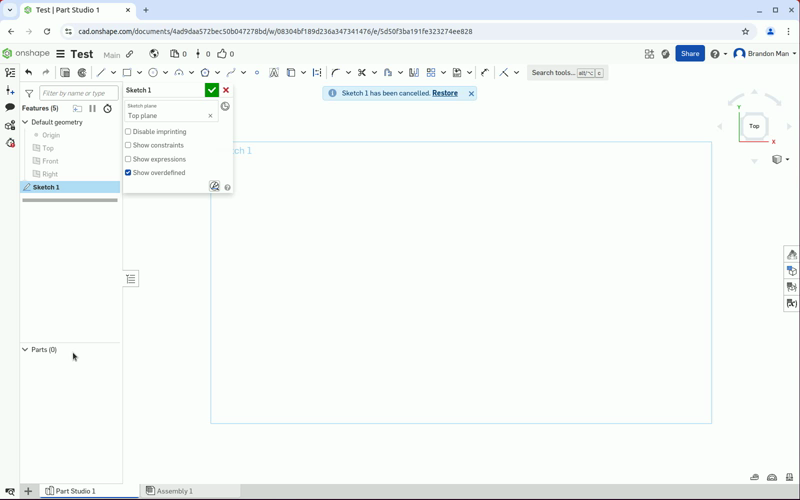
key(y)
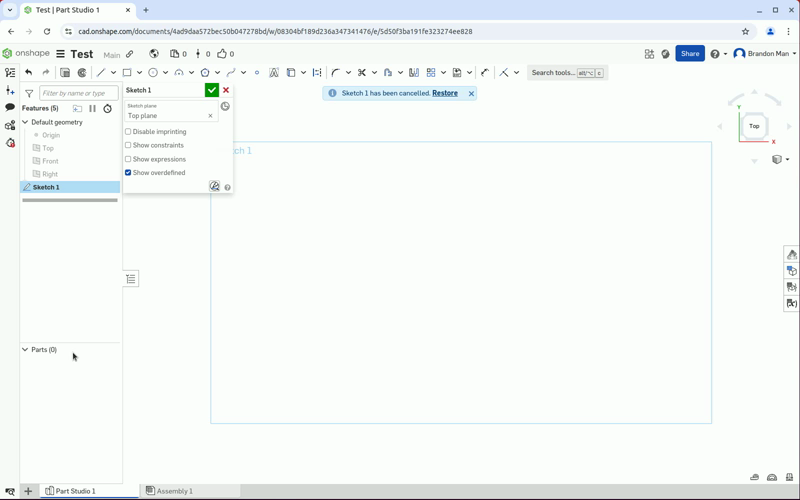
key(c)
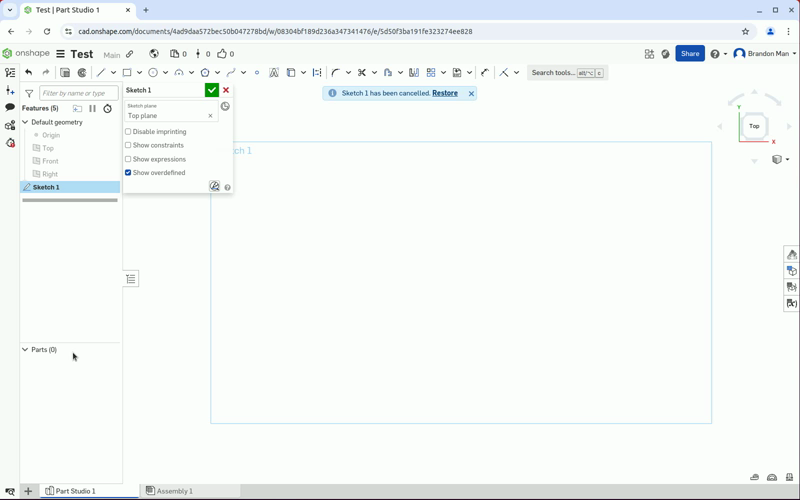
key_down(shift)
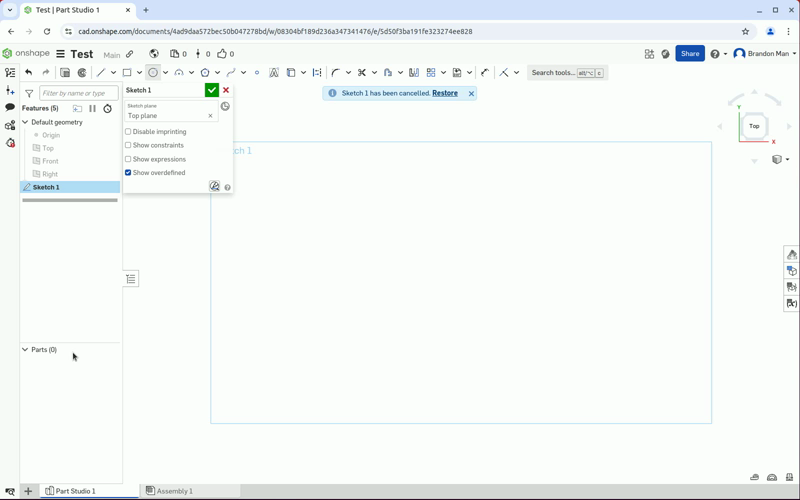
mouse_move(461, 282)
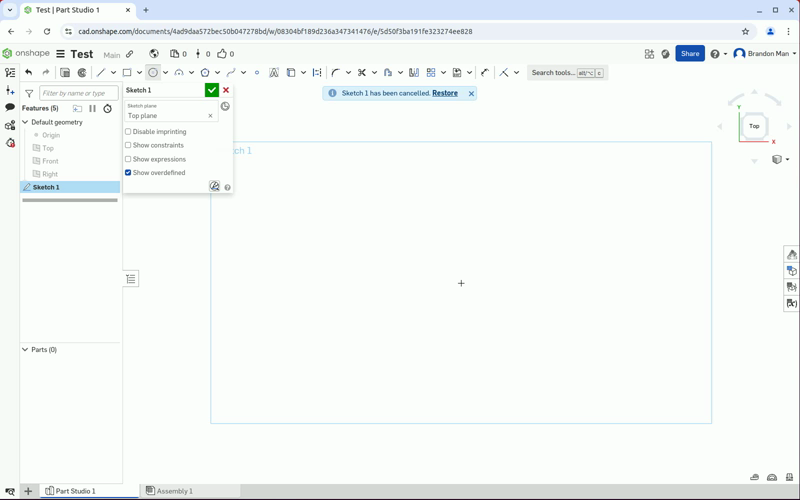
click(461, 282)
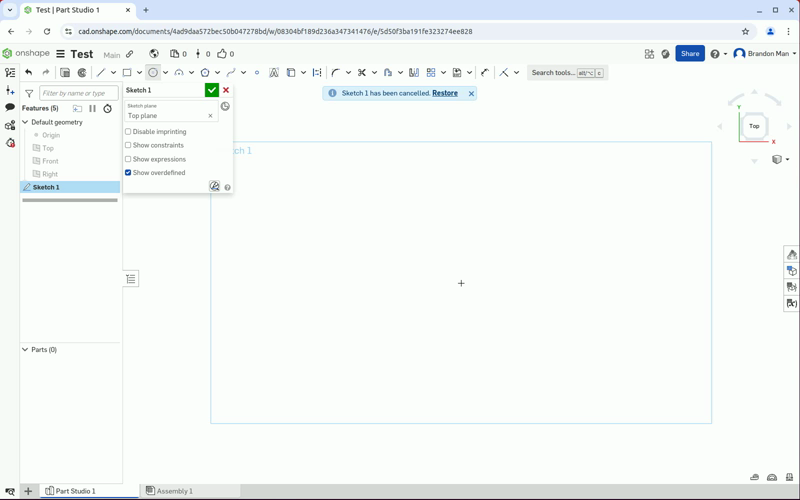
key_up(shift)
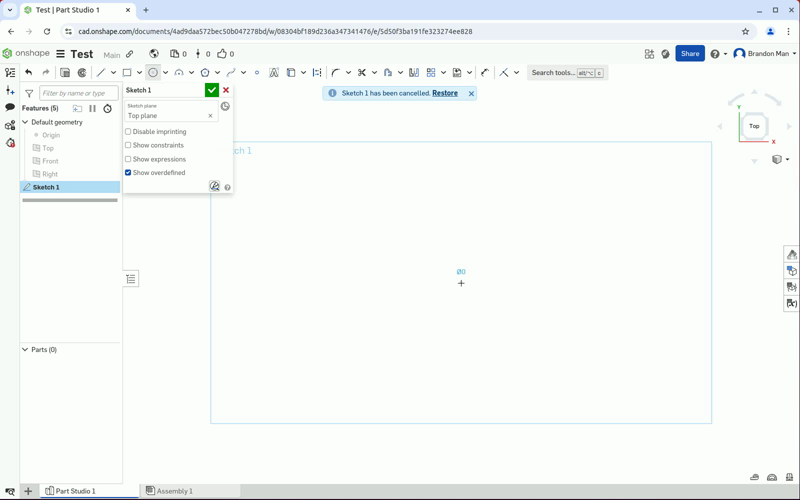
mouse_move(518, 282)
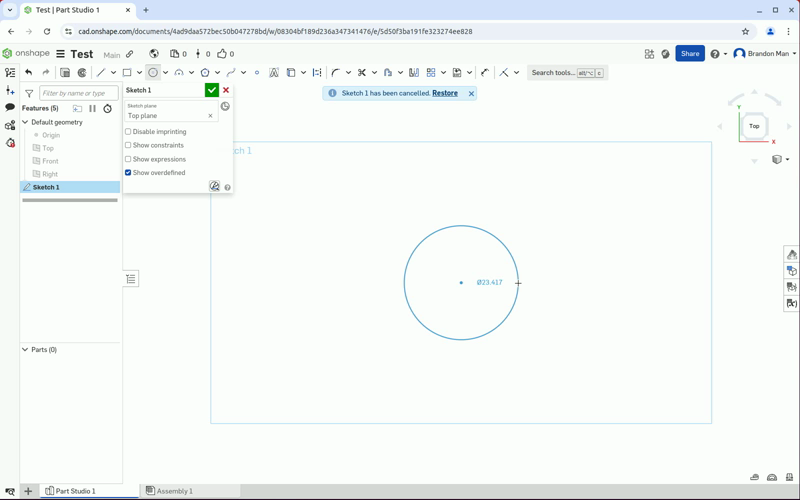
click(518, 282)
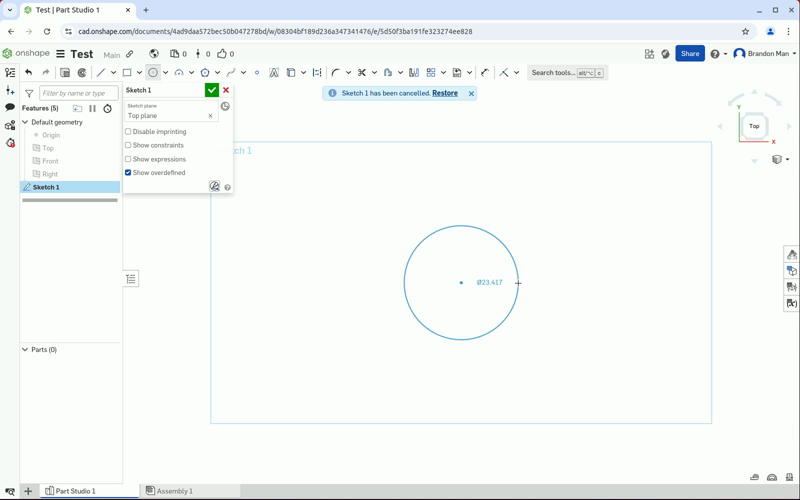
key(esc)
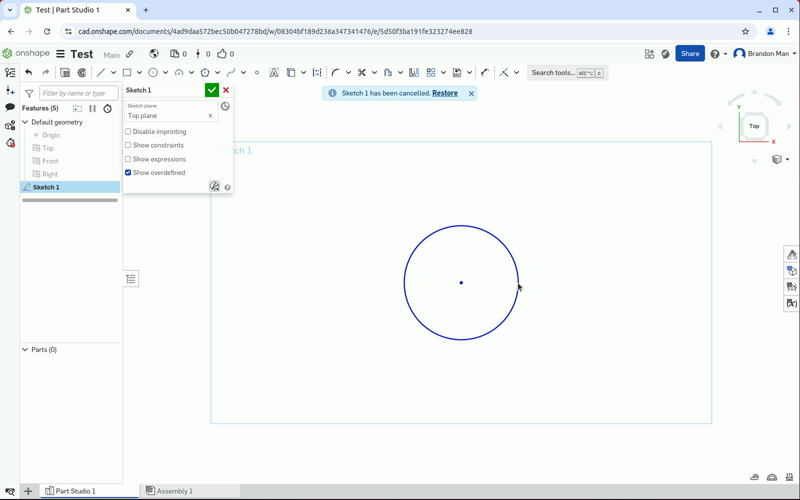
mouse_move(454, 287)
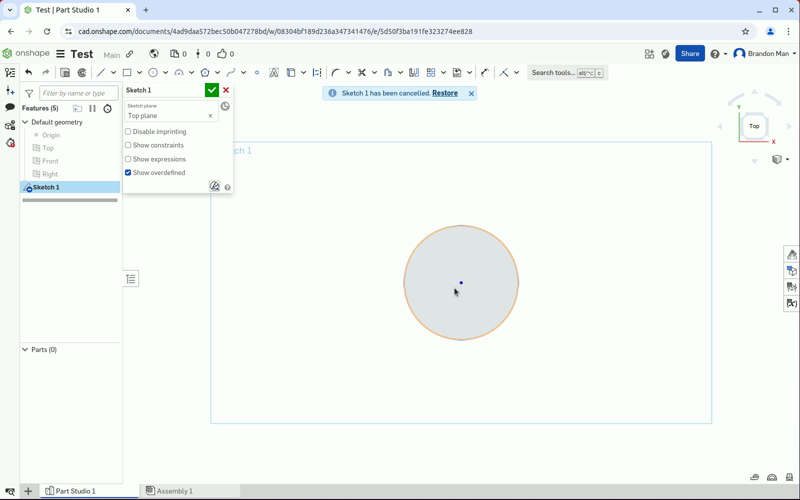
click(454, 287)
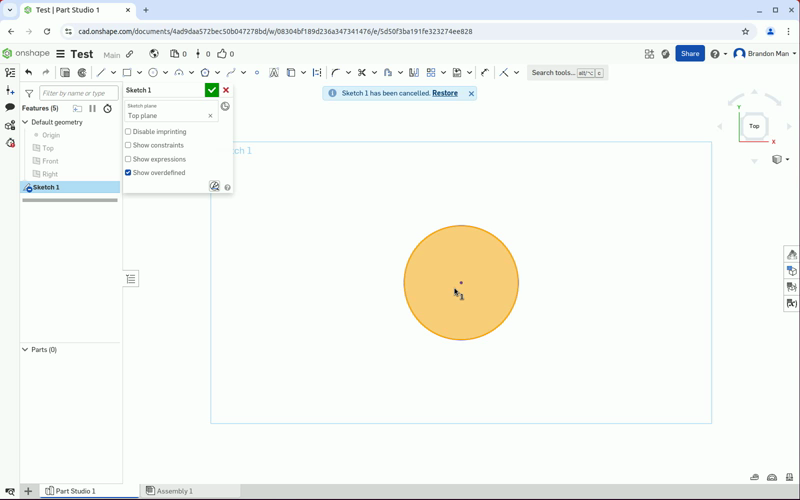
mouse_move(73, 352)
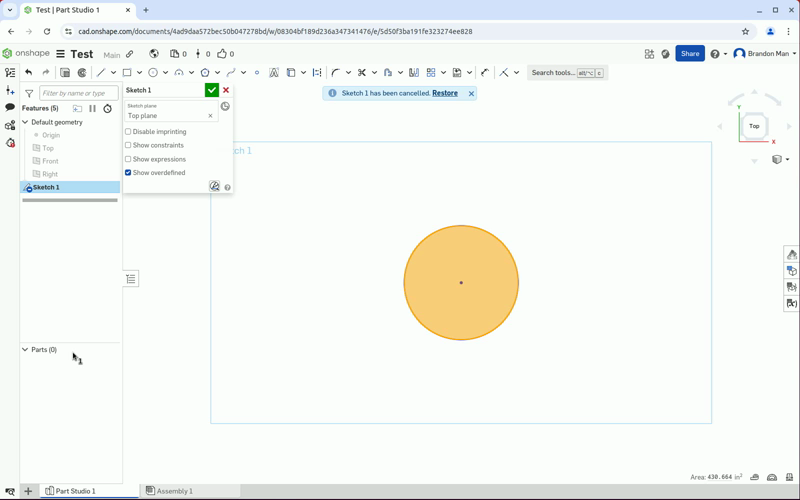
key(shift+y)
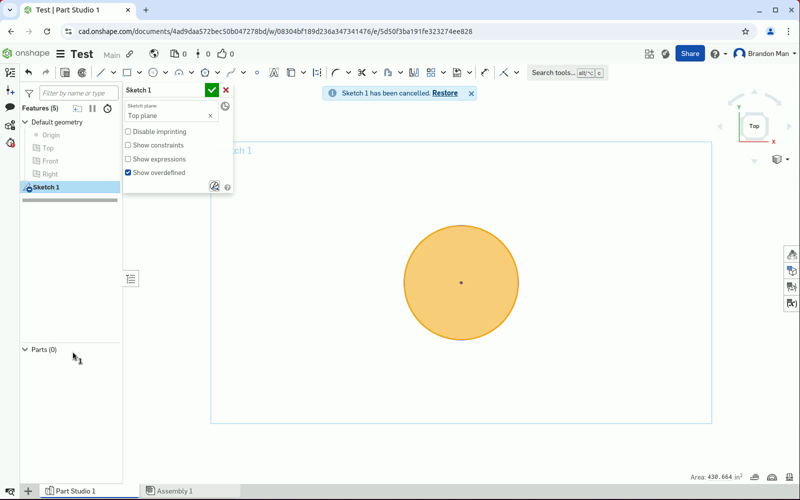
key(shift+e)
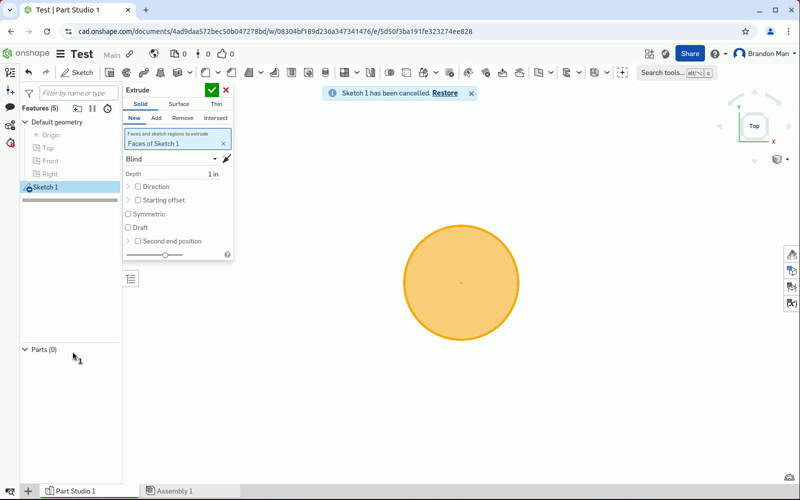
mouse_move(143, 106)
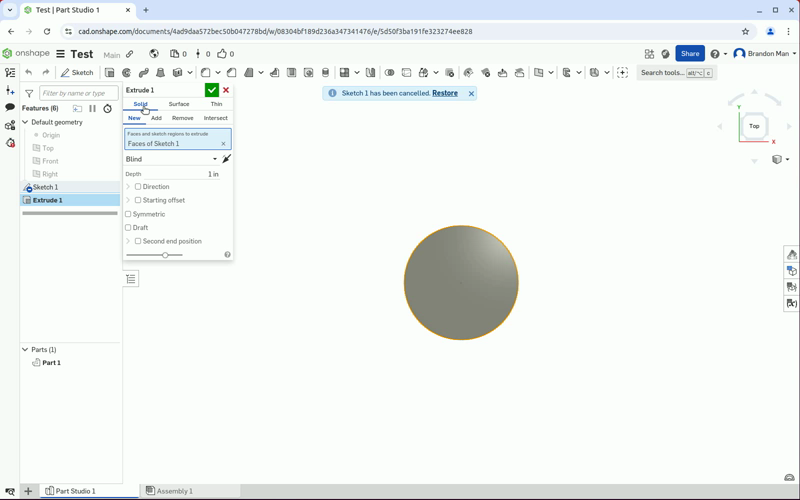
click(143, 106)
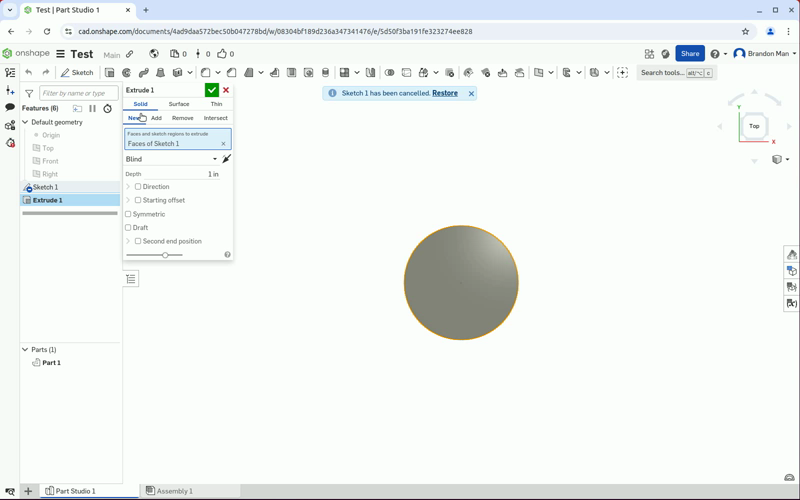
mouse_move(137, 120)
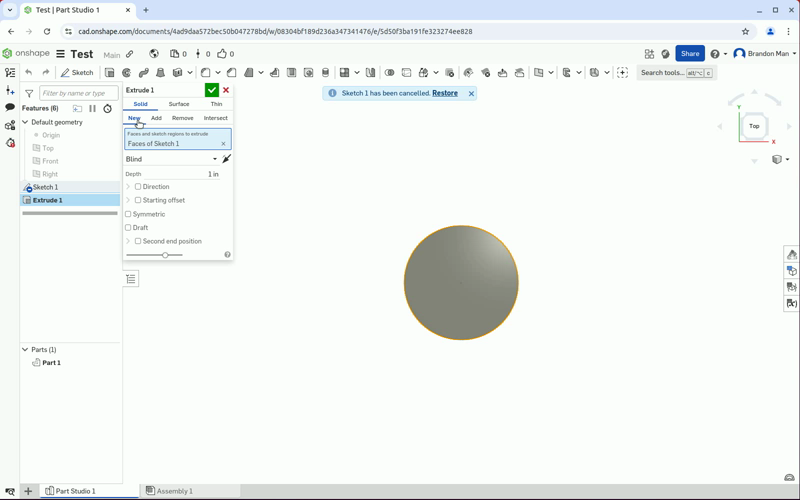
click(137, 120)
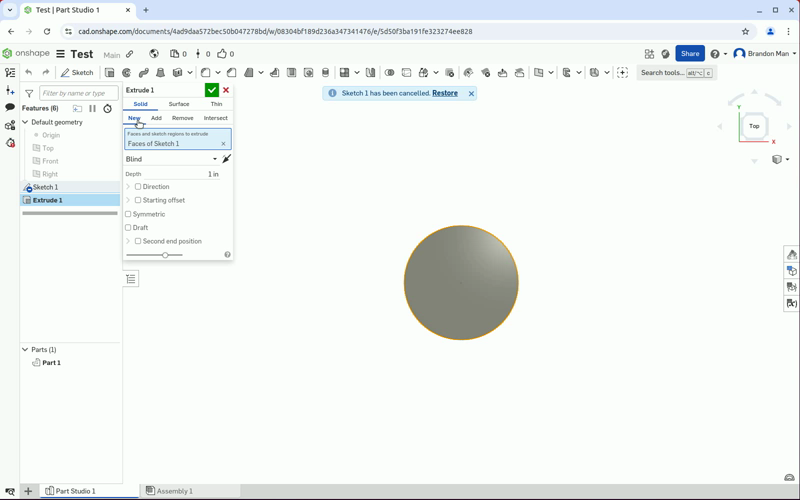
key(tab, 4)
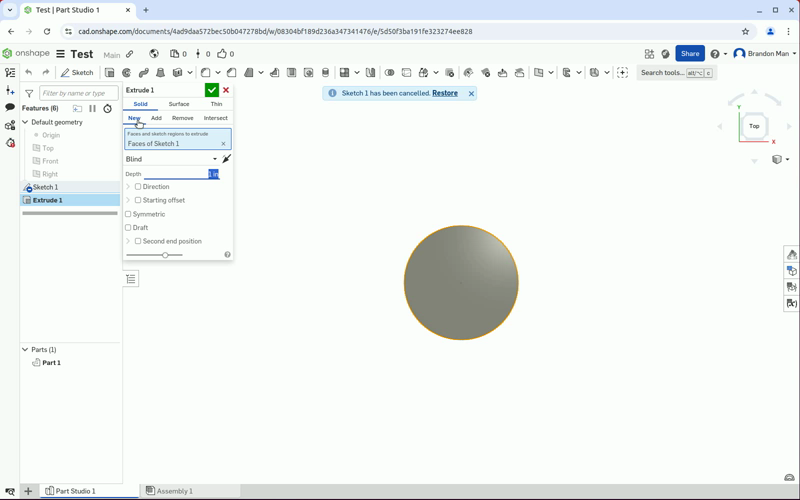
text(23.108)
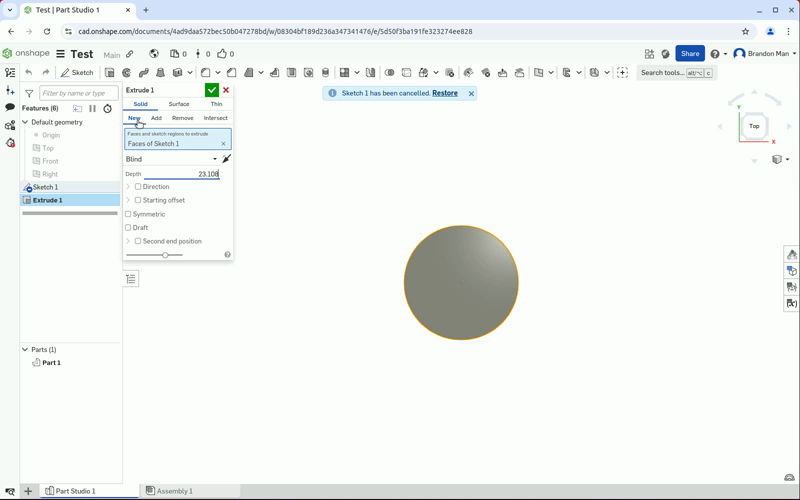
key(enter)
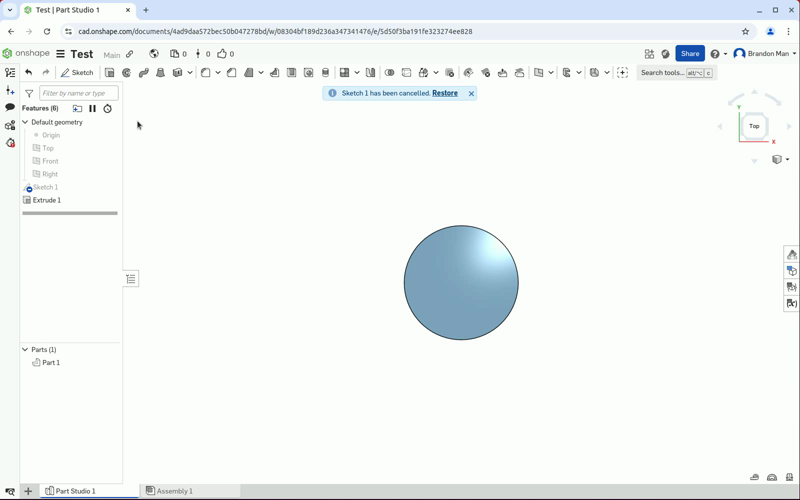
key(shift+h)
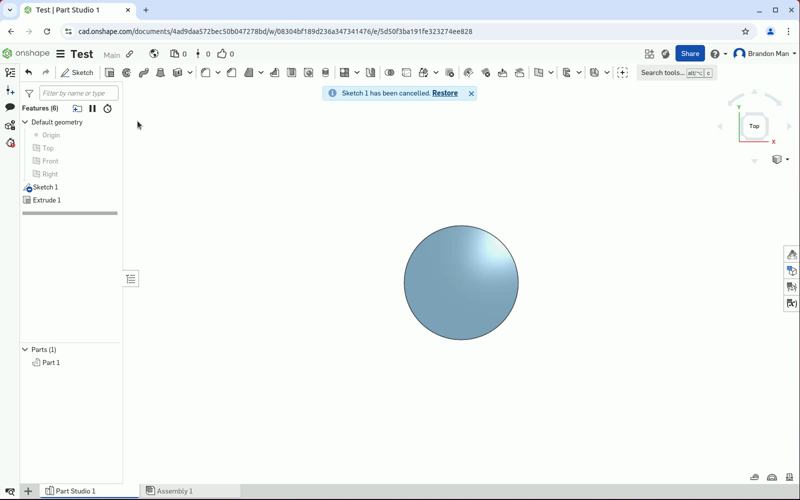
key(shift+h)
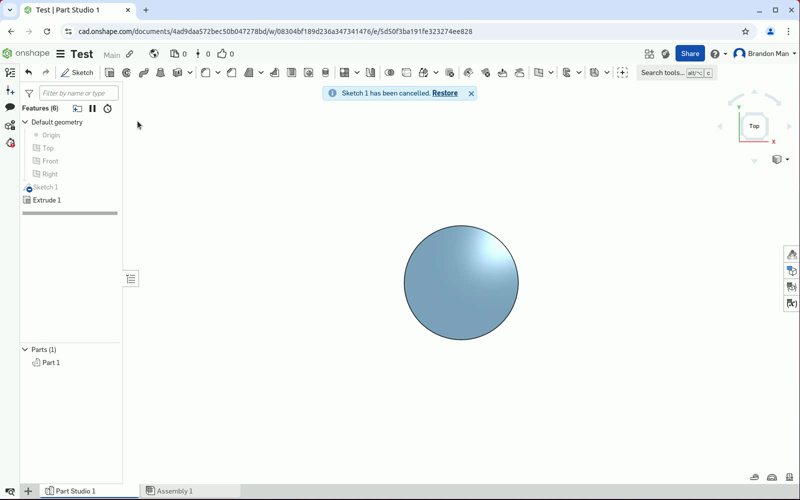
mouse_move(73, 189)
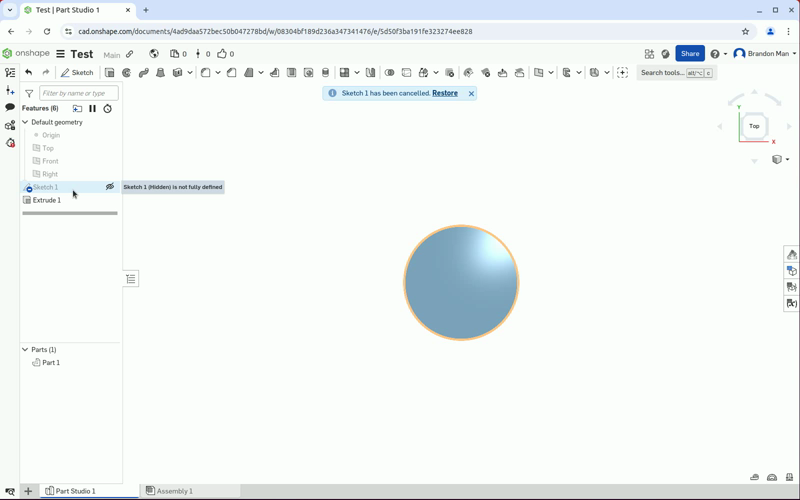
click(73, 189)
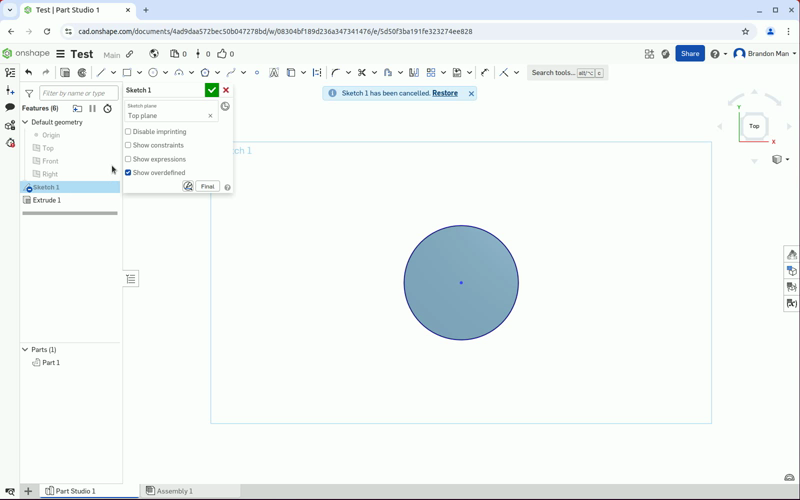
mouse_move(229, 92)
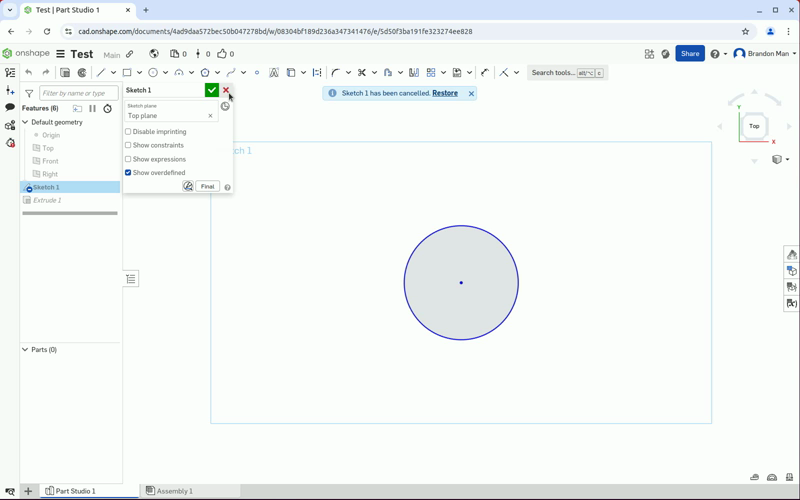
click(229, 92)
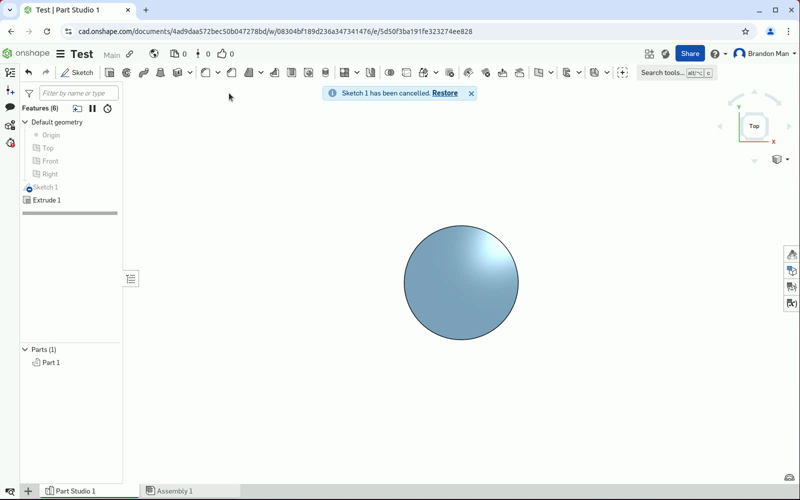
mouse_move(541, 75)
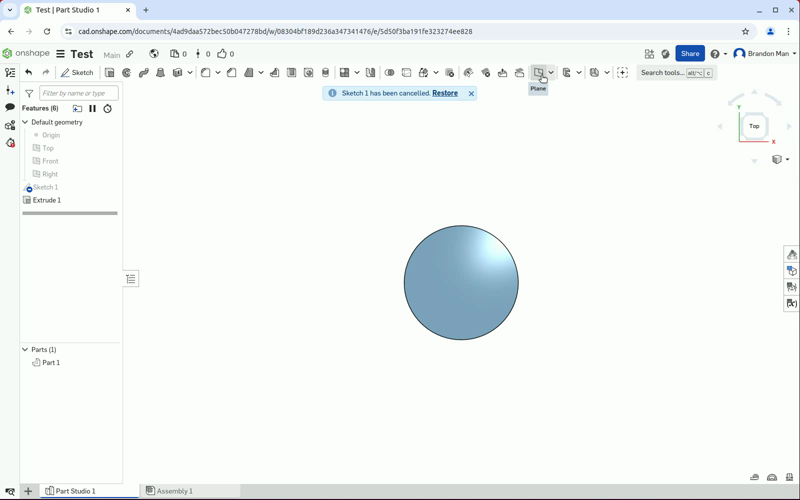
click(541, 75)
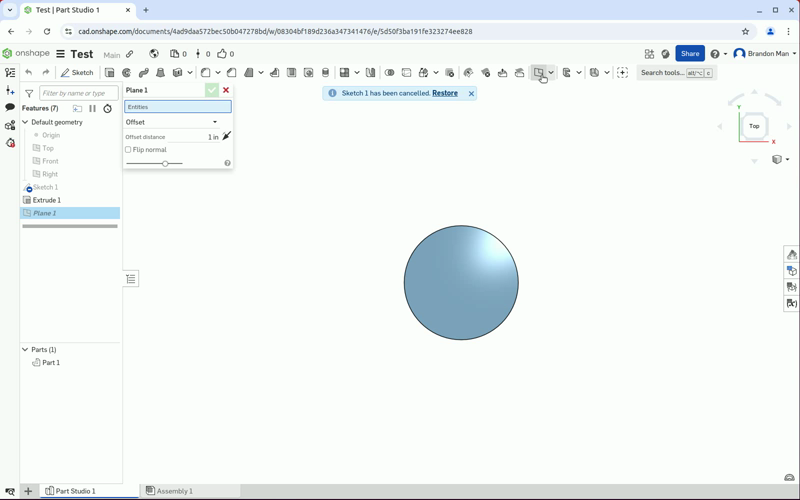
mouse_move(73, 150)
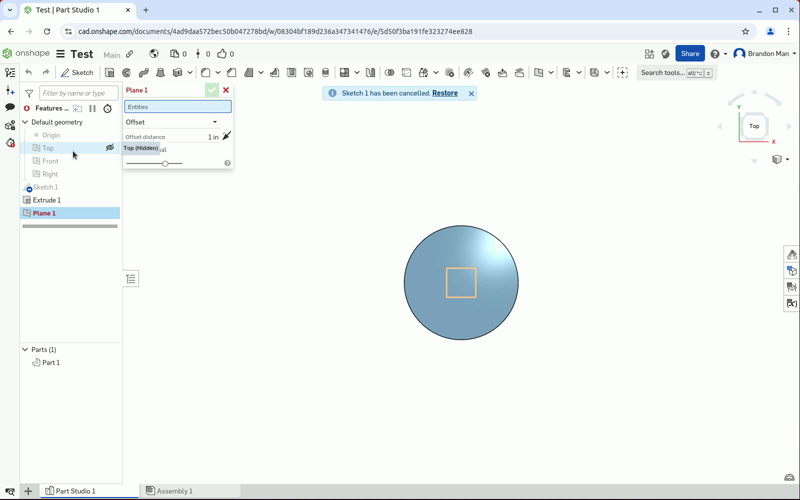
click(73, 150)
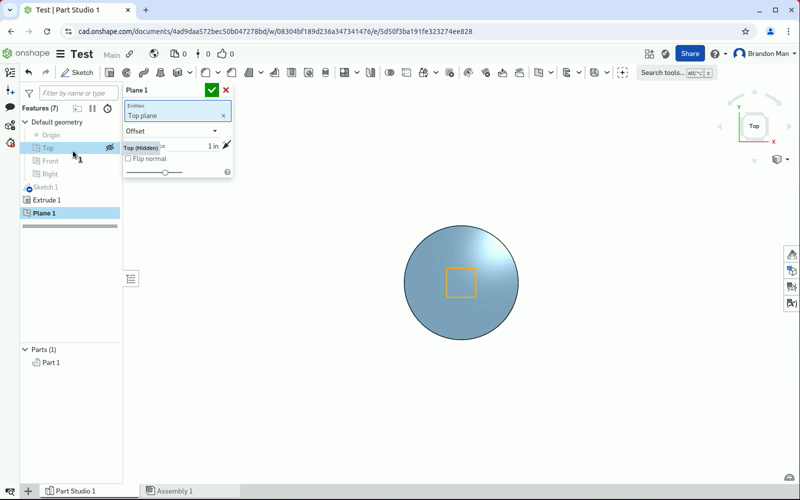
key(tab, 2)
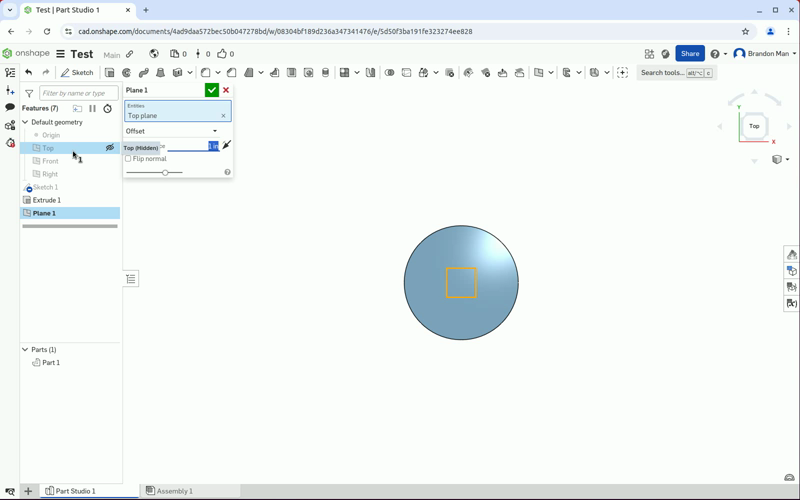
text(23.108)
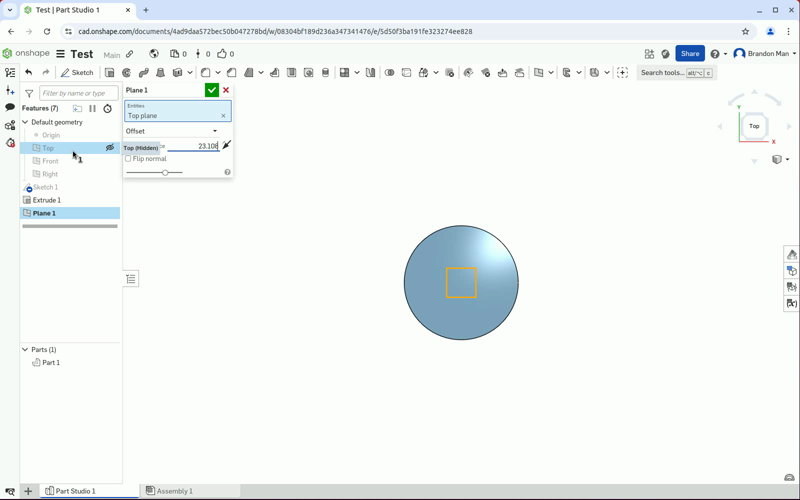
key(enter, 2)
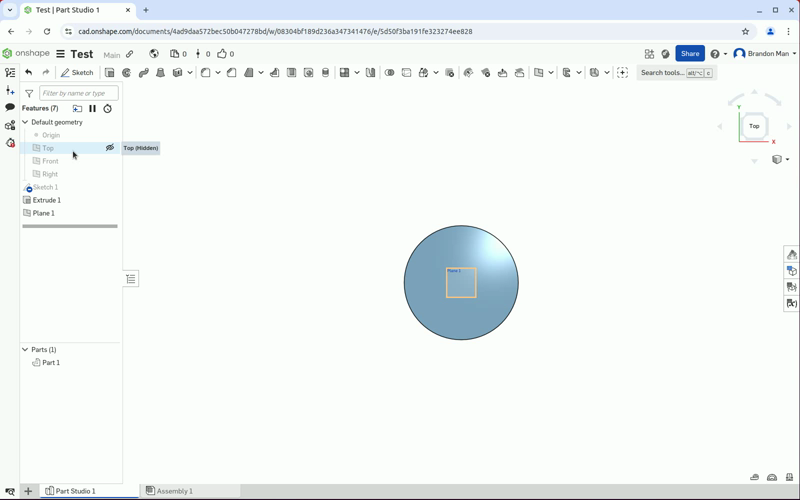
key(shift+s)
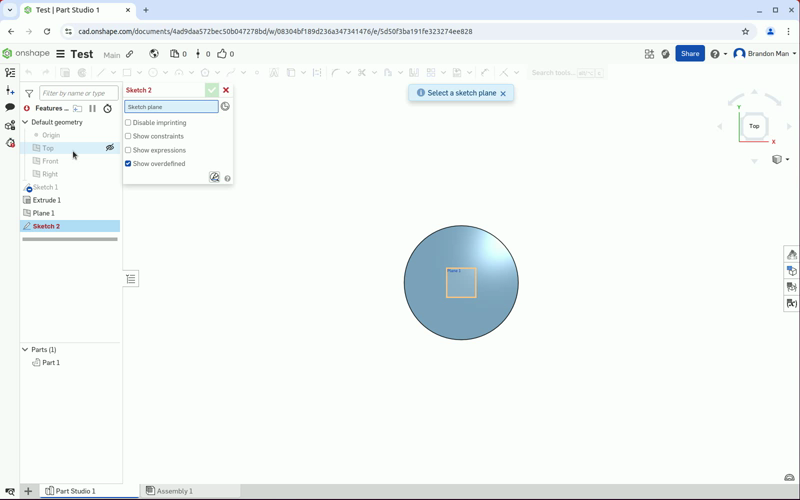
mouse_move(73, 215)
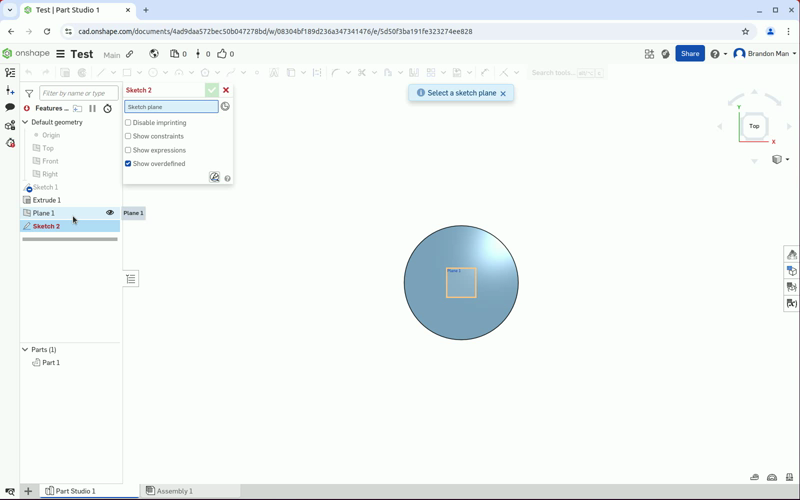
click(73, 215)
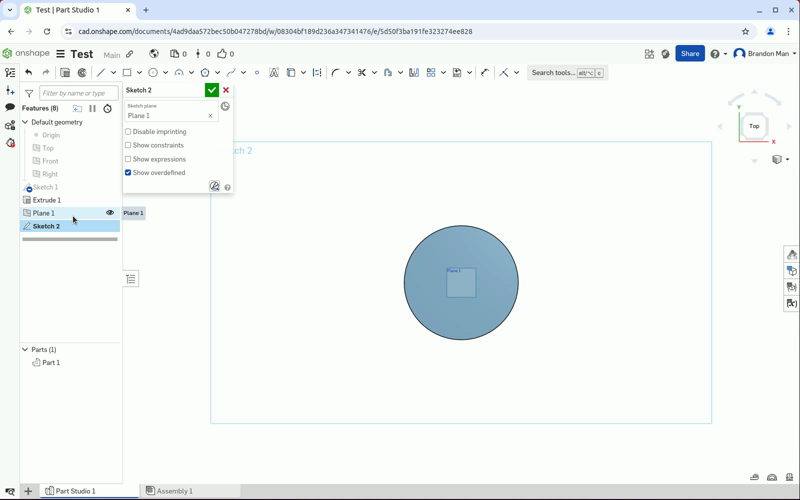
mouse_move(73, 352)
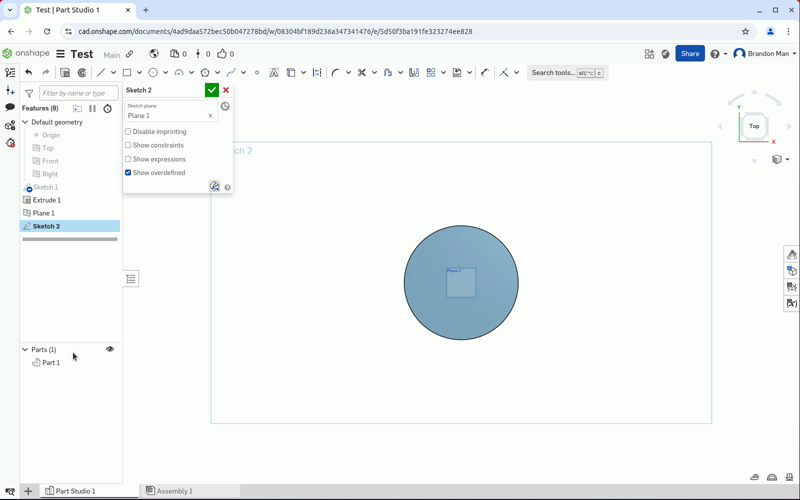
key(y)
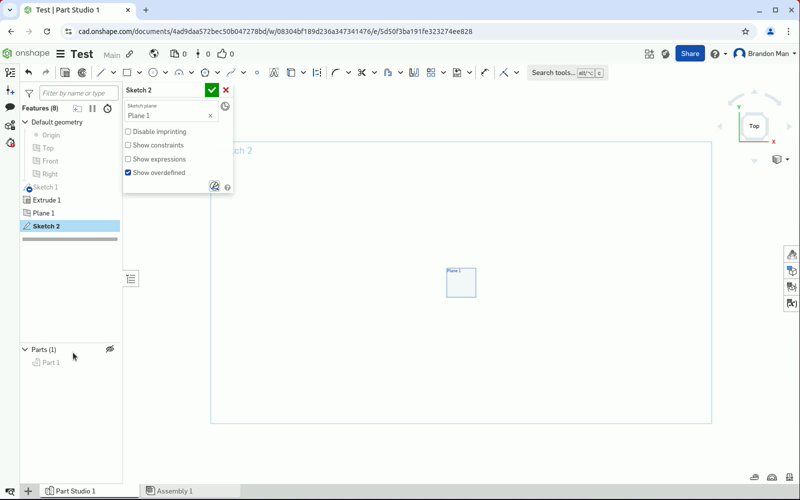
key(c)
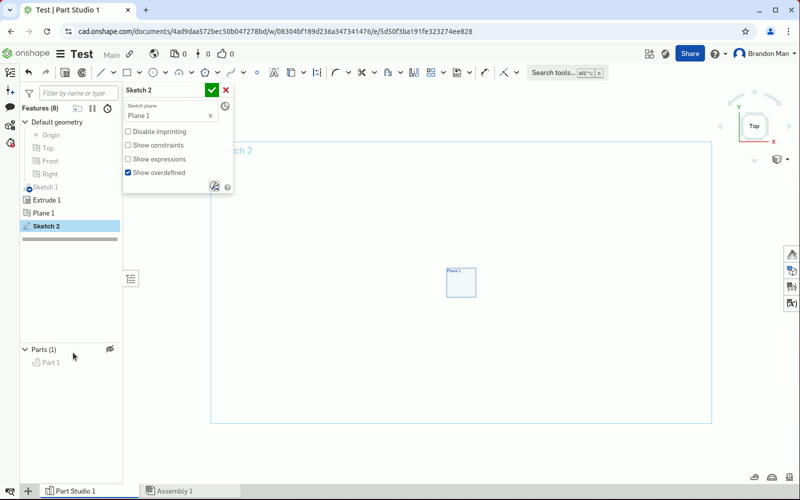
key_down(shift)
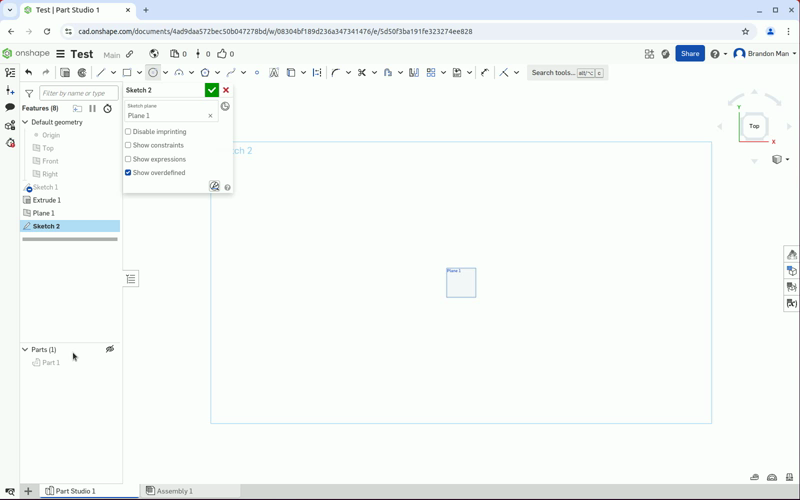
mouse_move(461, 282)
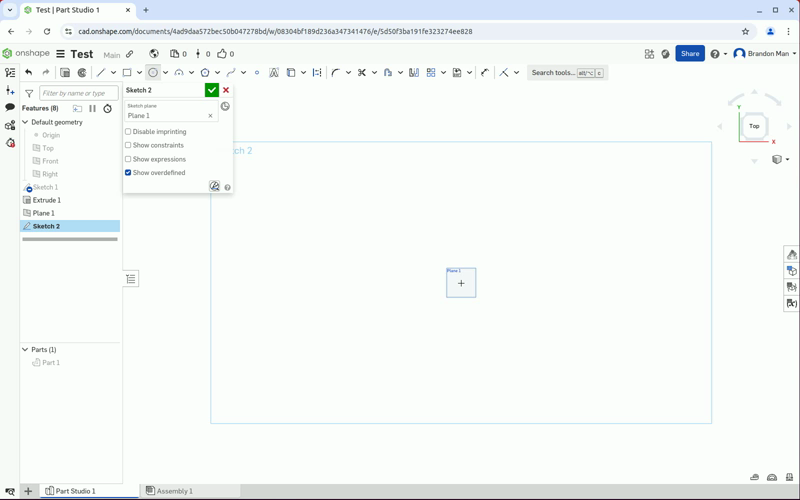
click(461, 282)
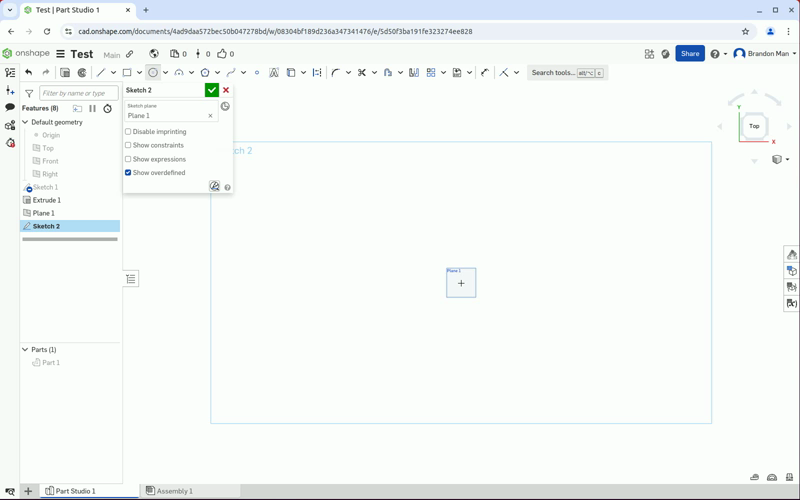
key_up(shift)
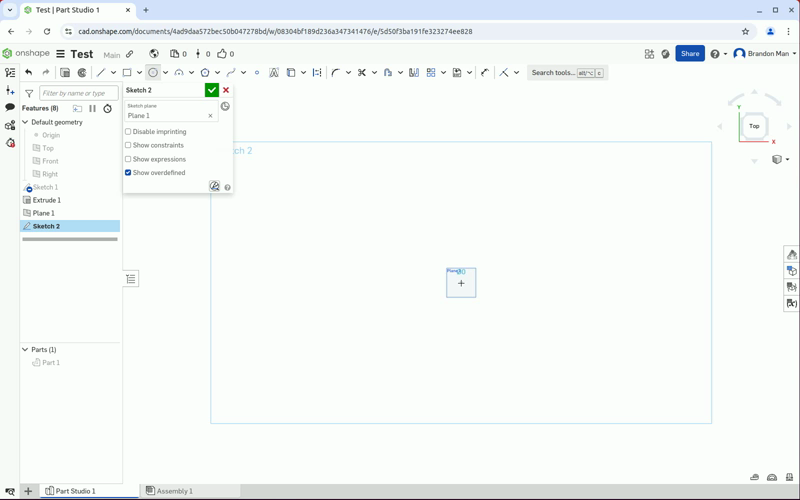
mouse_move(511, 282)
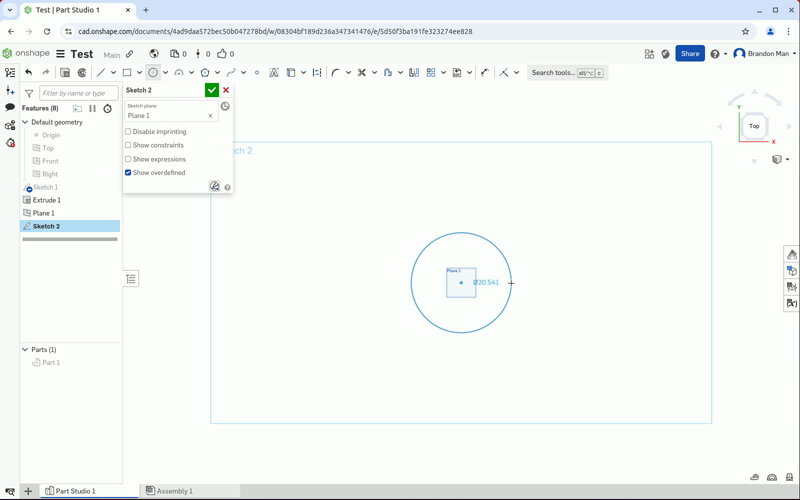
click(511, 282)
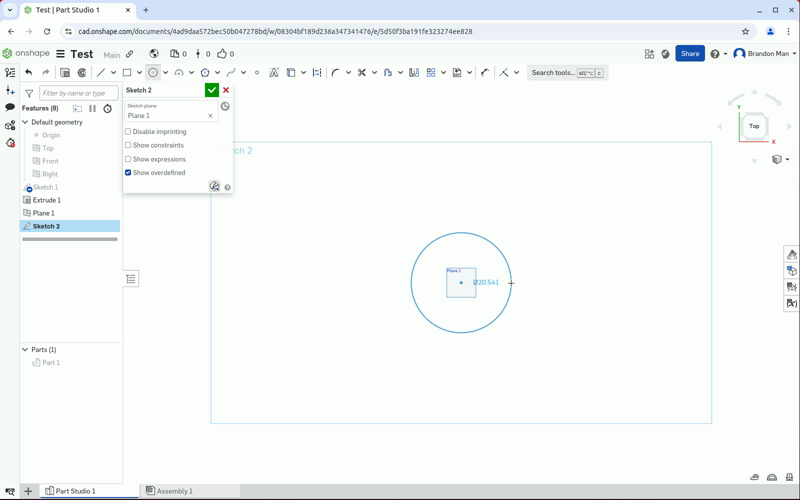
key(esc)
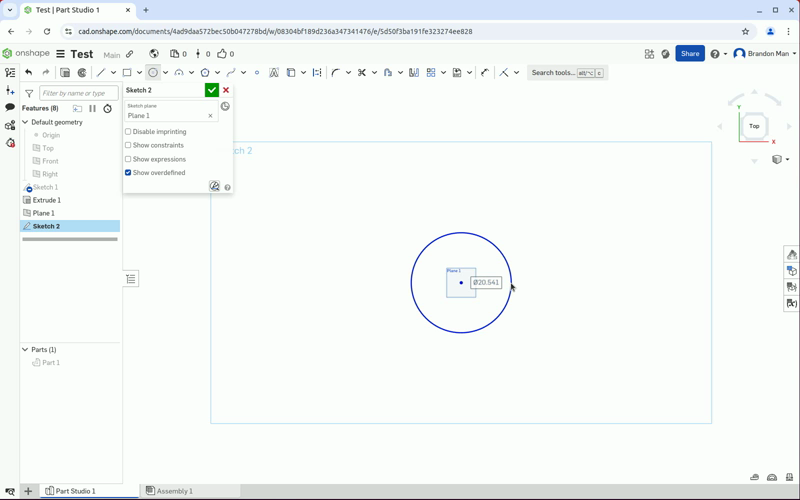
mouse_move(471, 284)
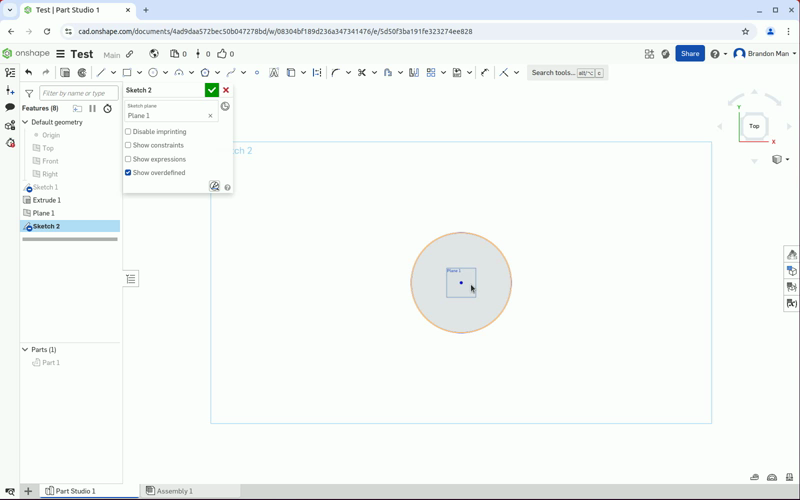
click(471, 284)
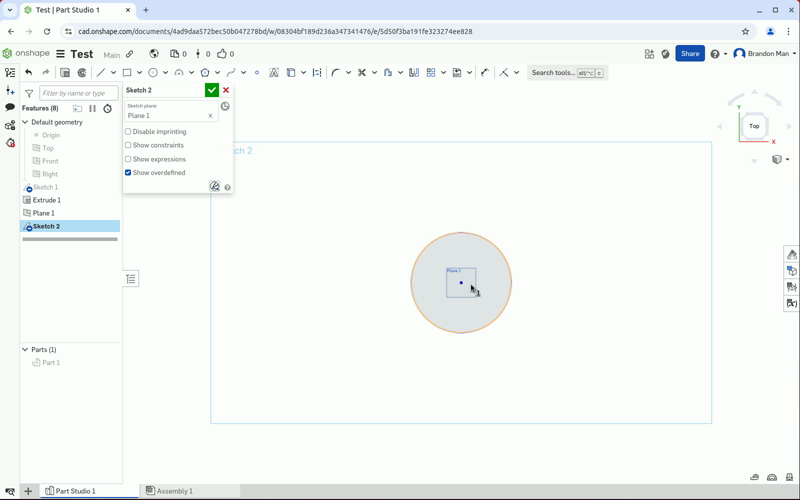
mouse_move(73, 352)
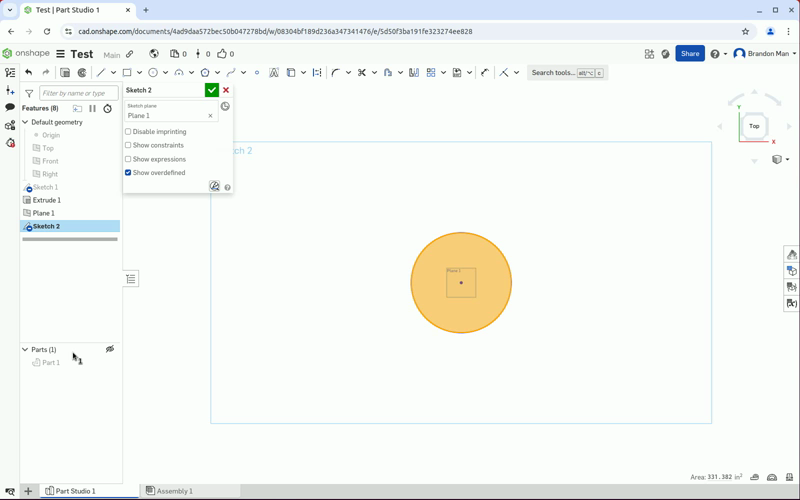
key(shift+y)
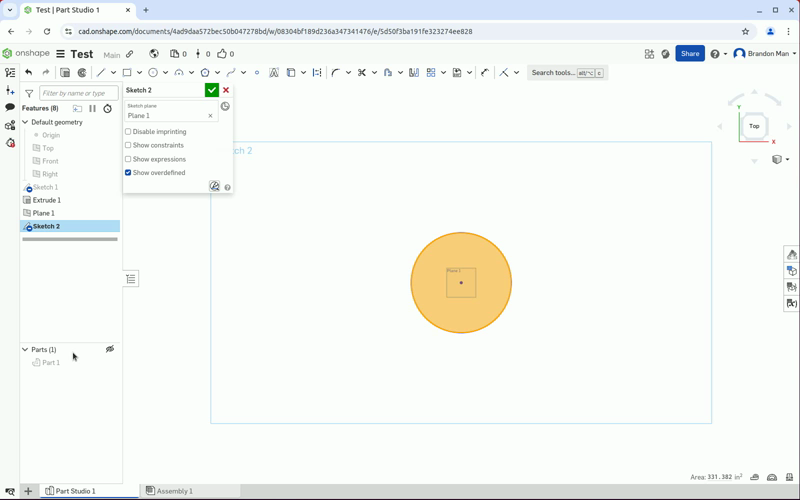
key(shift+e)
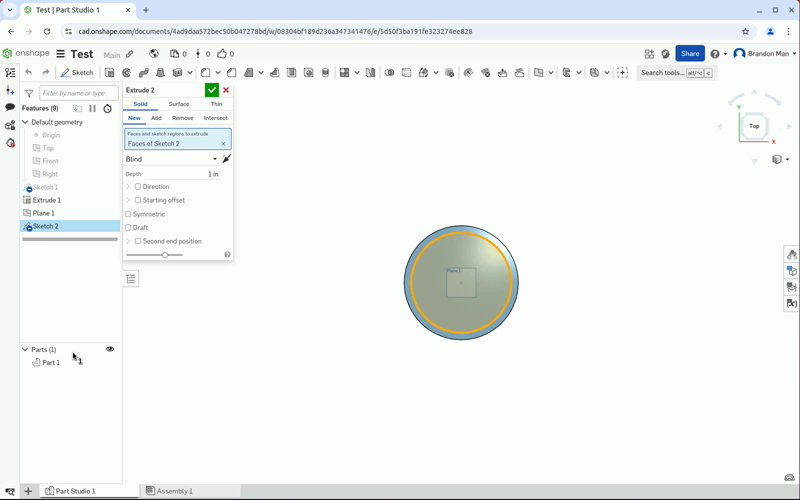
mouse_move(143, 106)
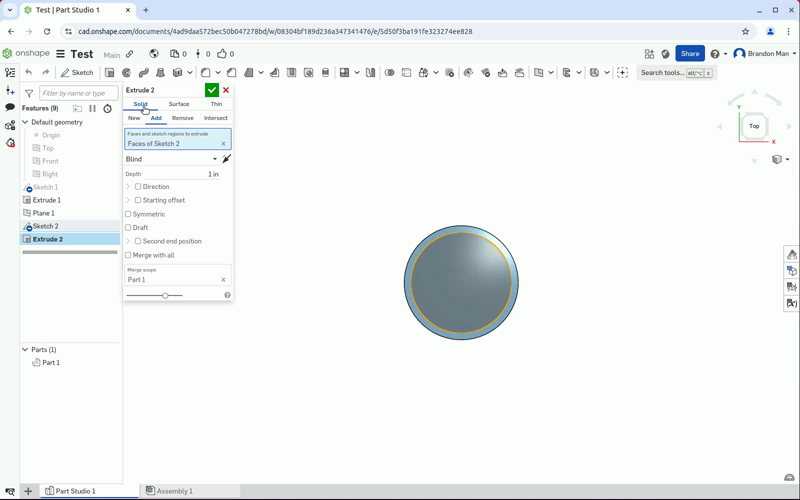
click(143, 106)
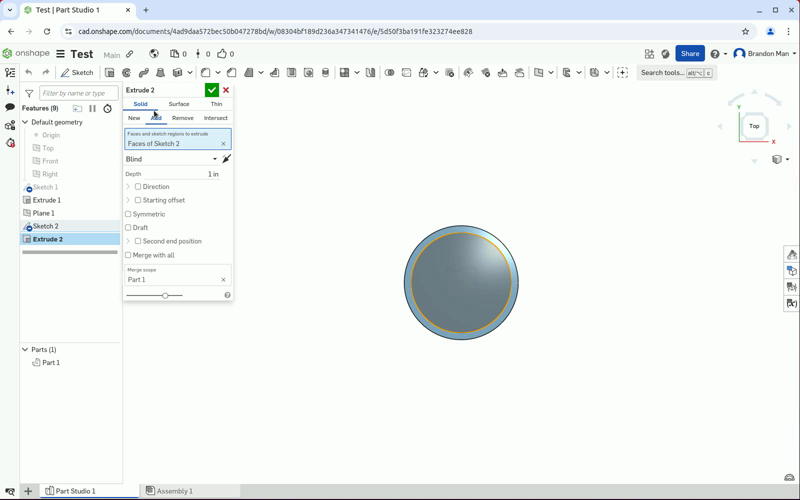
mouse_move(186, 120)
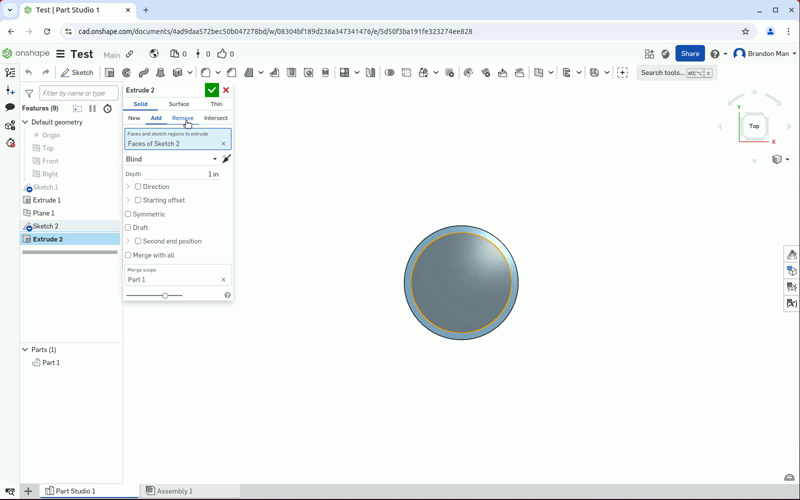
click(186, 120)
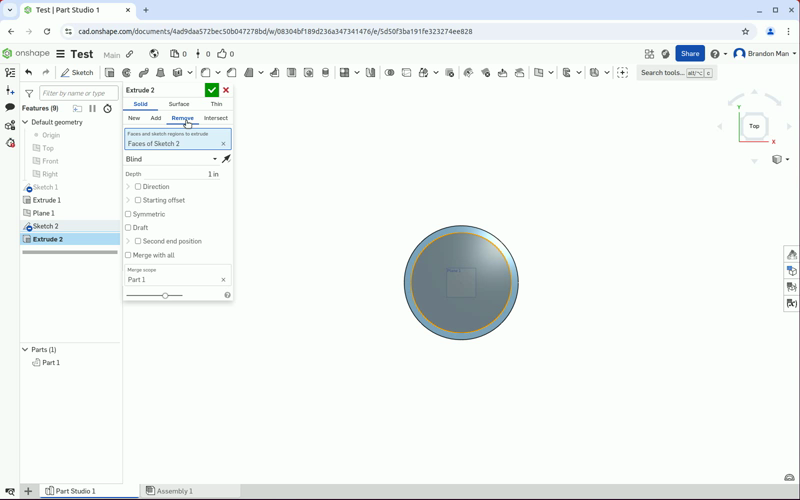
key(tab, 4)
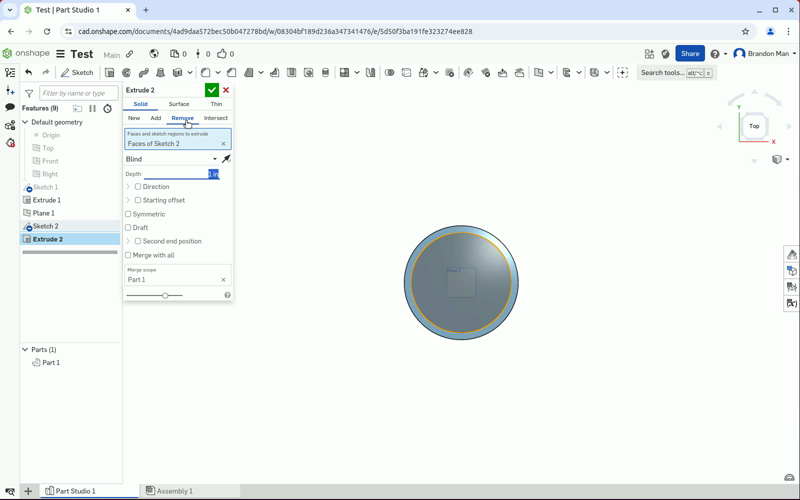
text(20.701)
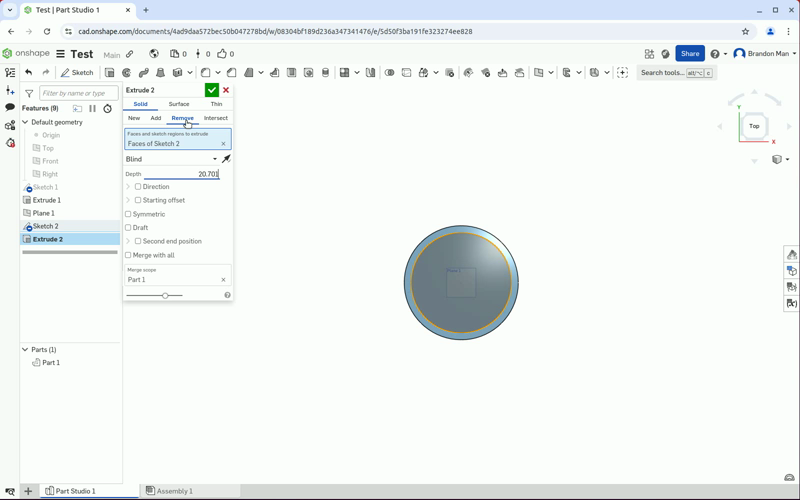
key(tab, 6)
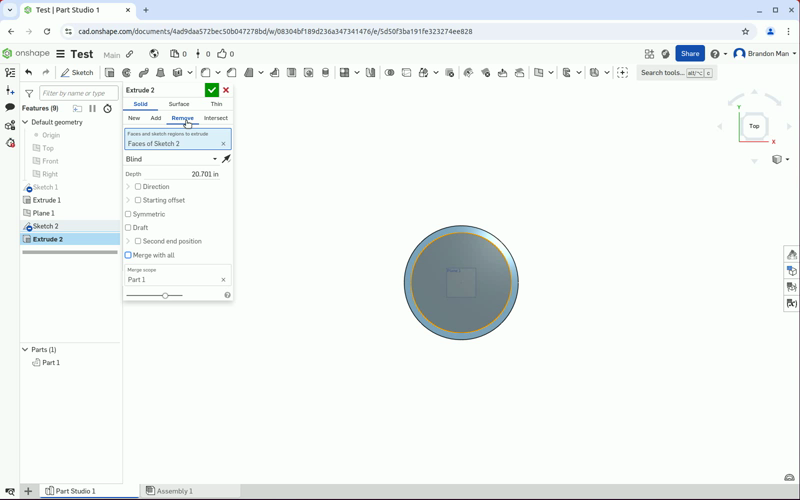
key(space)
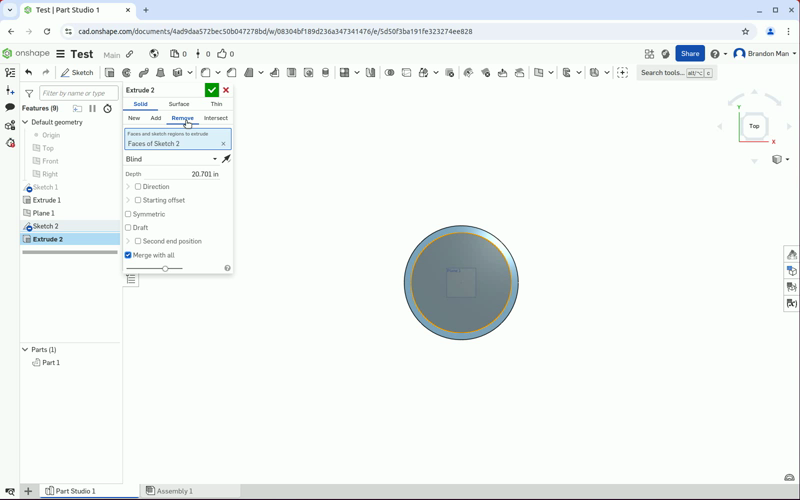
key(enter)
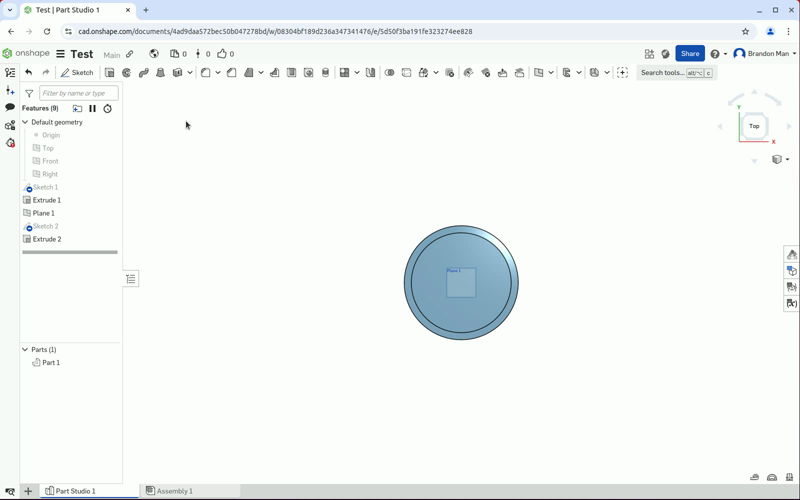
key(shift+h)
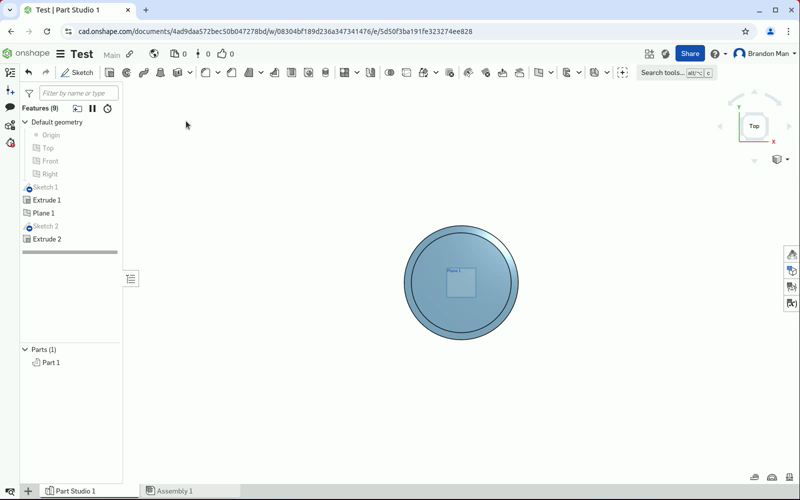
key(shift+h)
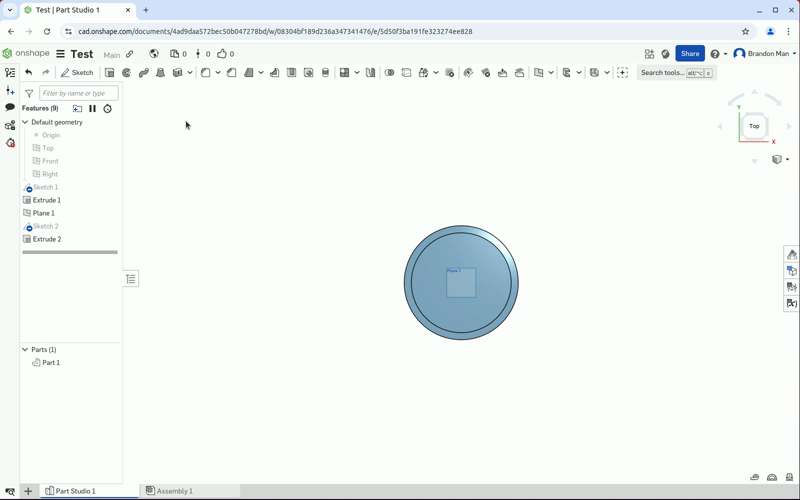
key(shift+7)
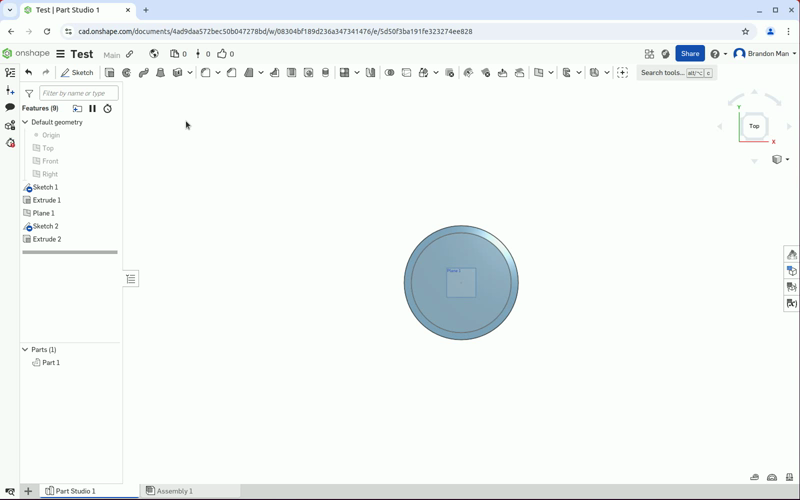
key(up, 3)
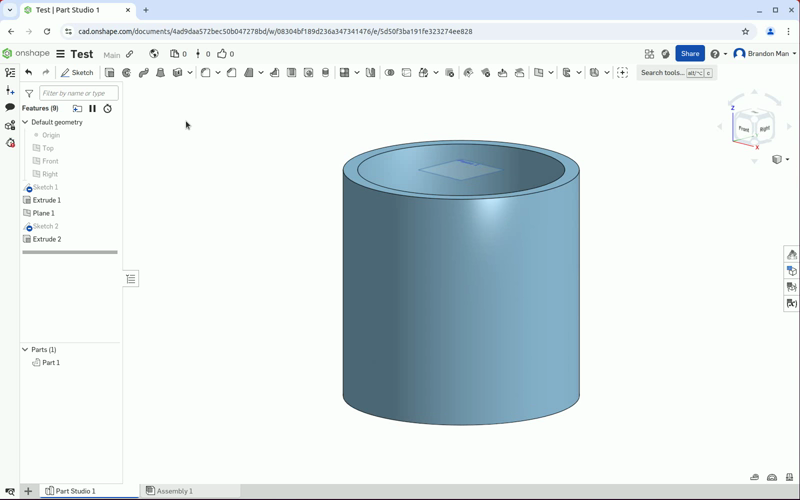
key(left, 3)
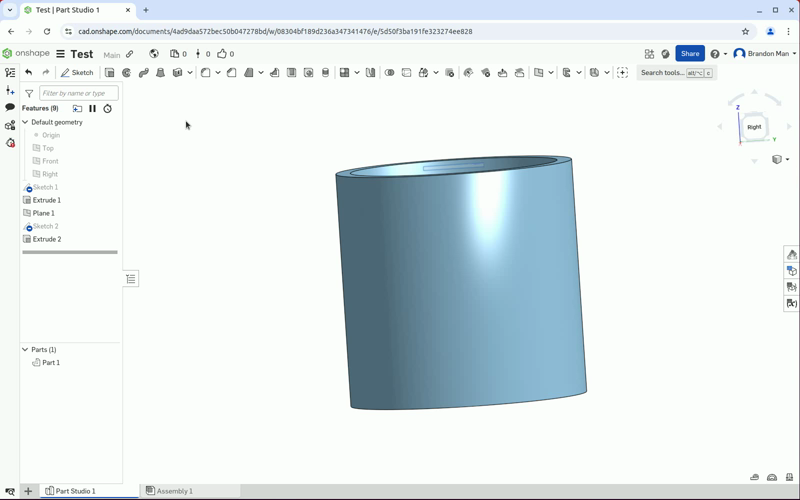
key(right, 3)
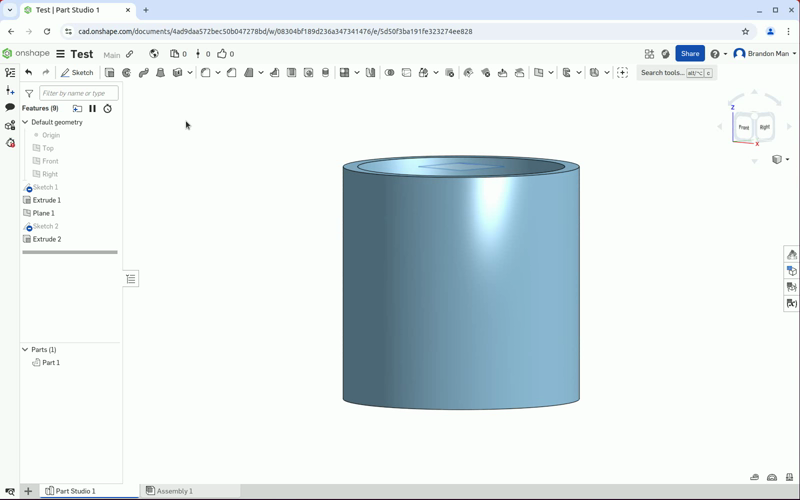
key(down, 3)
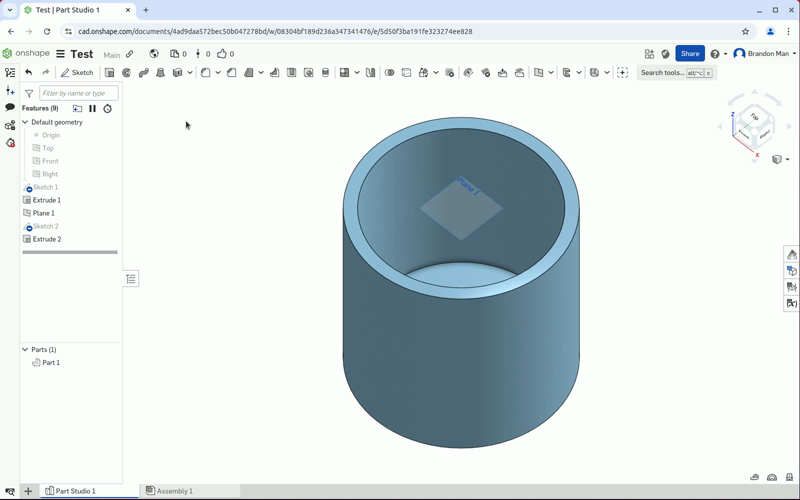
mouse_move(73, 189)
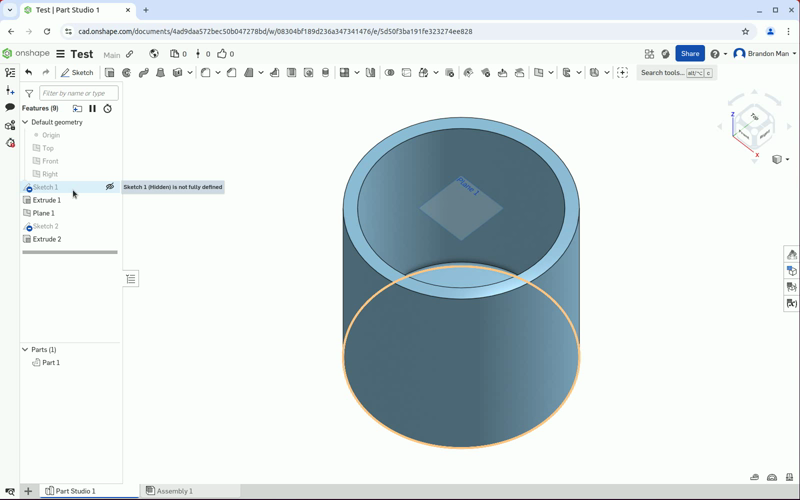
click(73, 189)